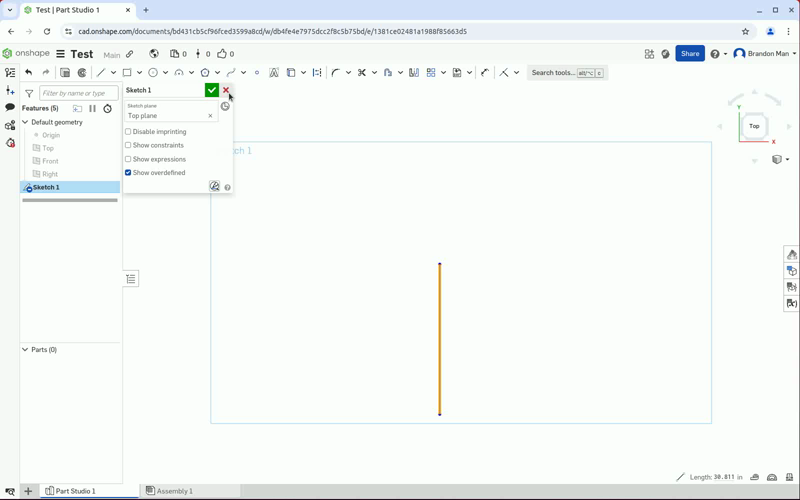
key(shift+h)
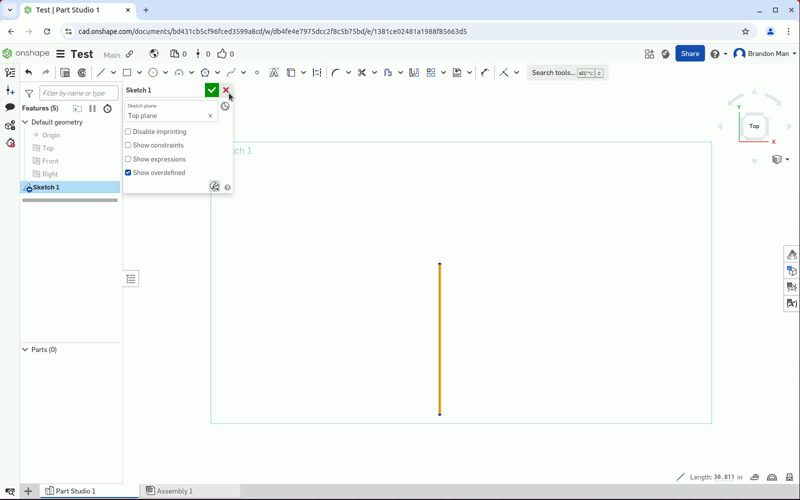
key(shift+s)
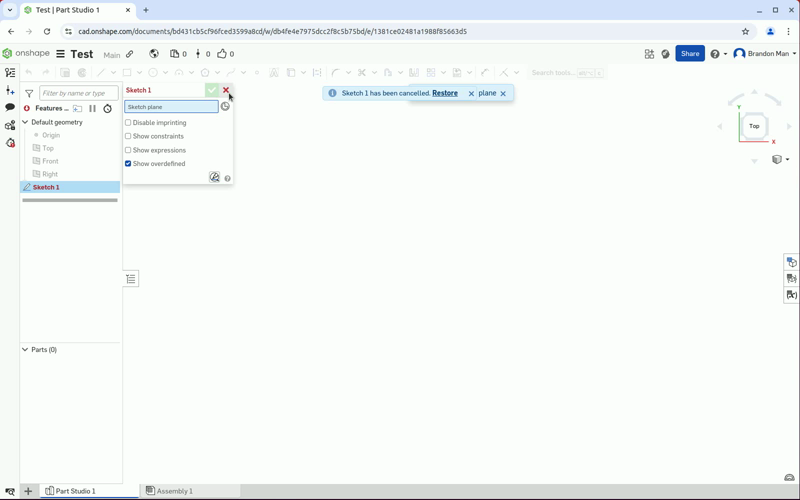
mouse_move(73, 150)
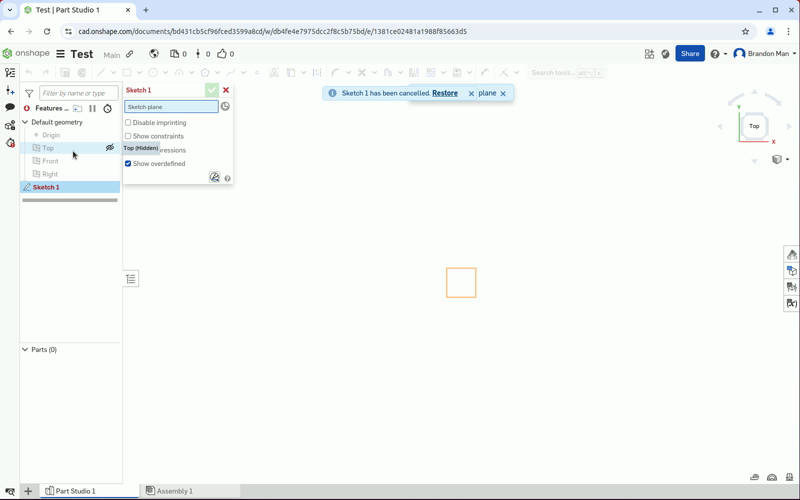
click(73, 150)
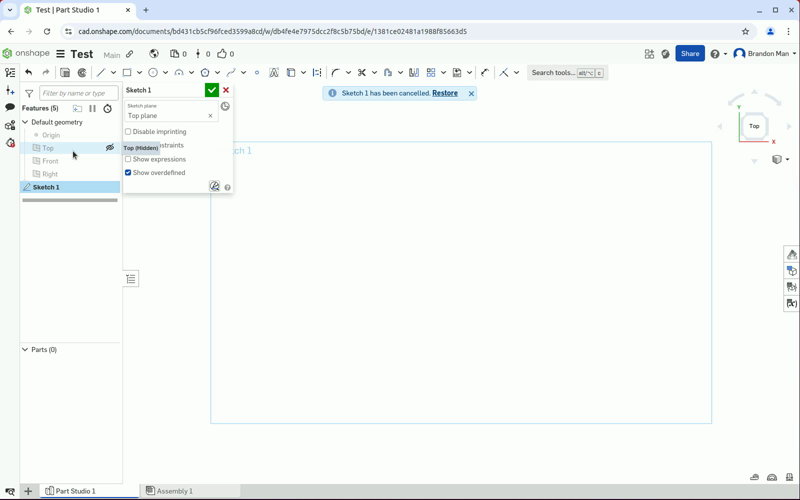
mouse_move(73, 352)
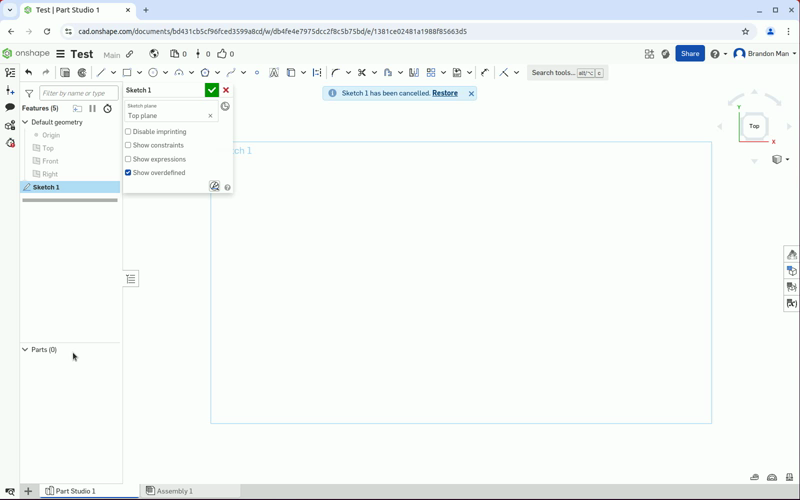
key(y)
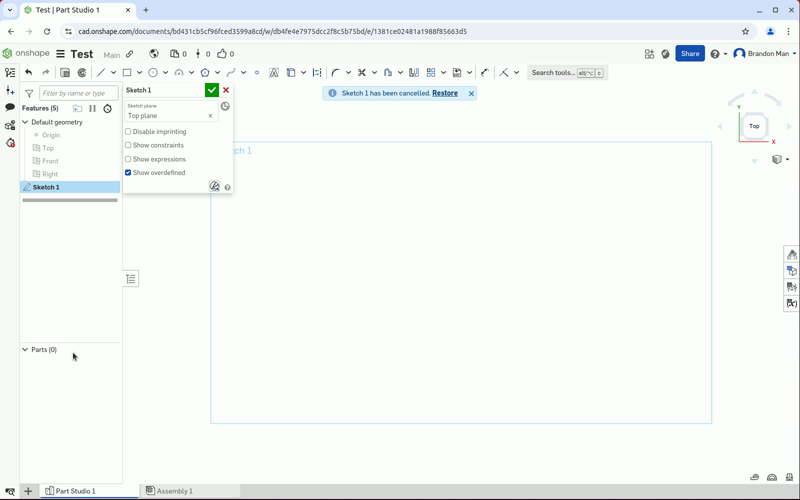
key(c)
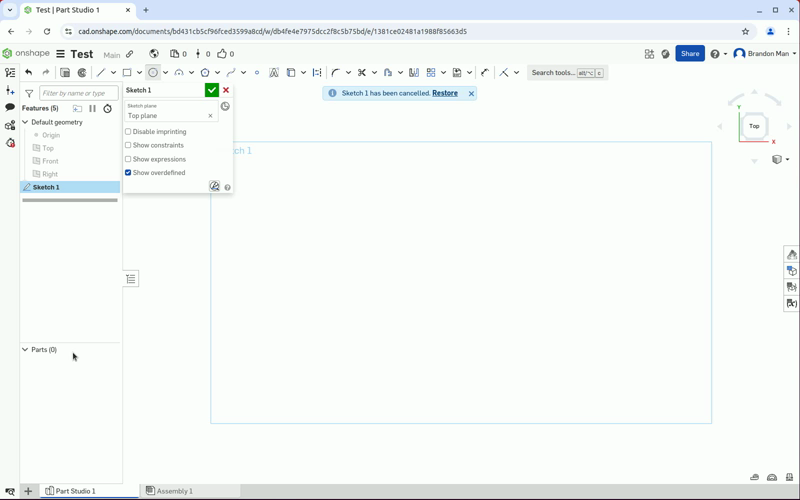
key_down(shift)
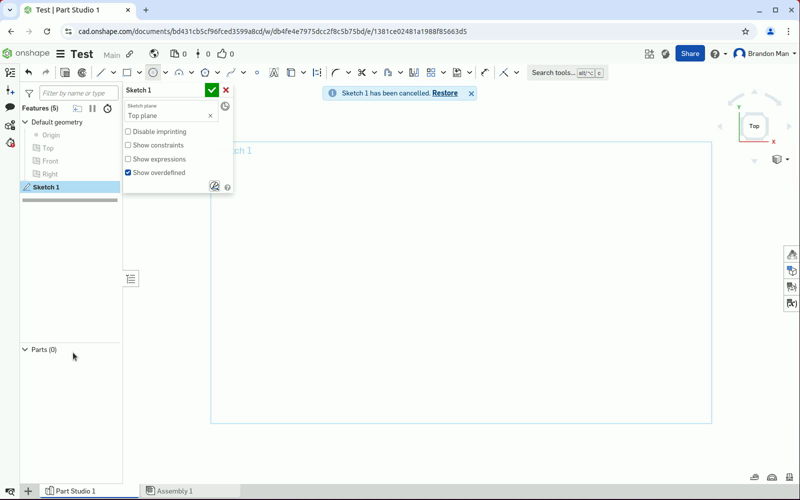
mouse_move(461, 282)
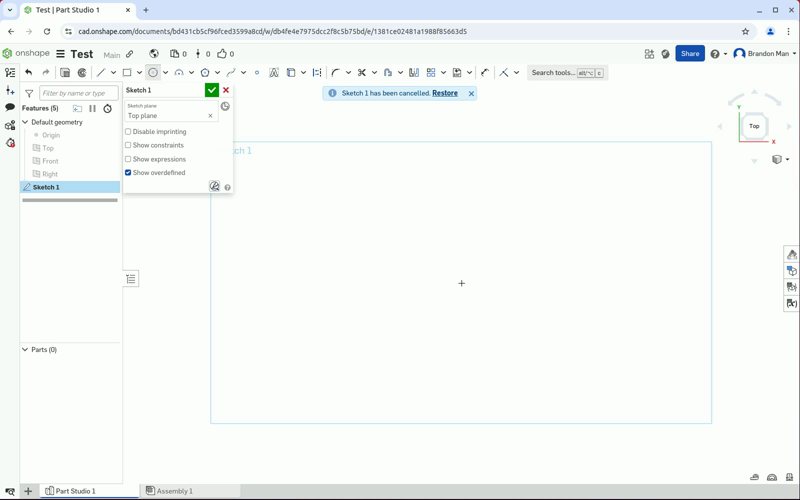
click(461, 282)
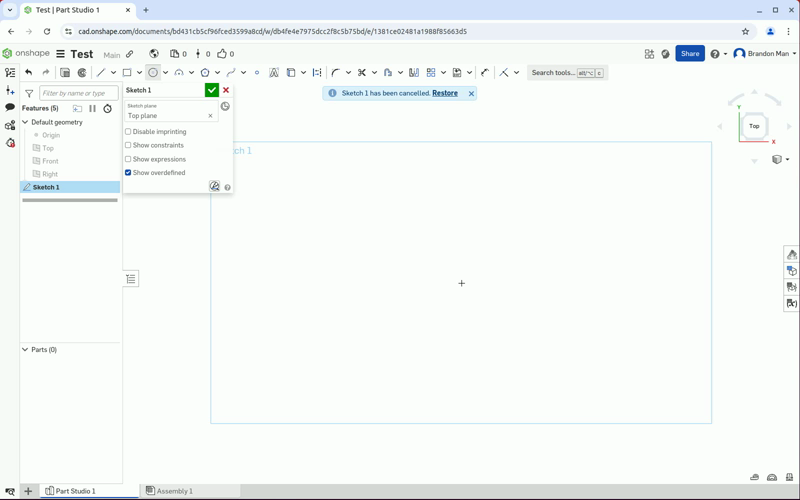
key_up(shift)
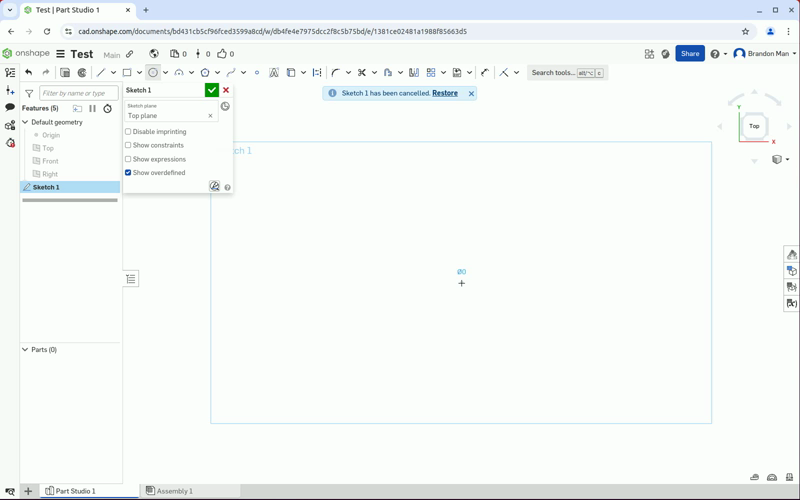
mouse_move(559, 282)
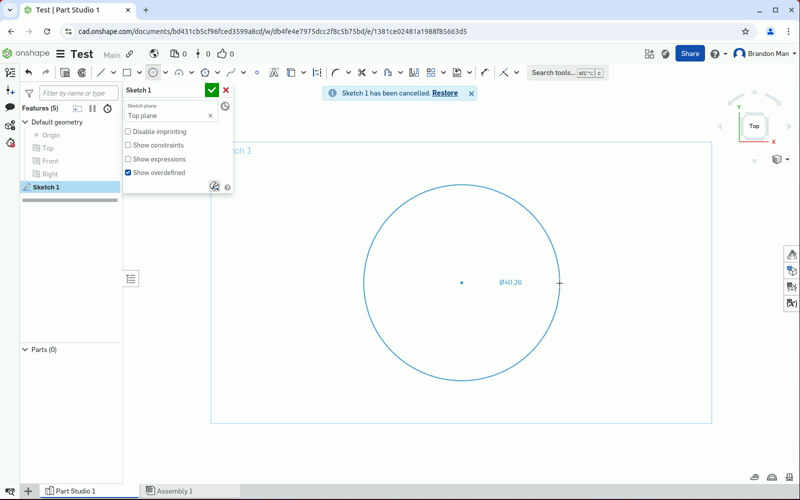
click(559, 282)
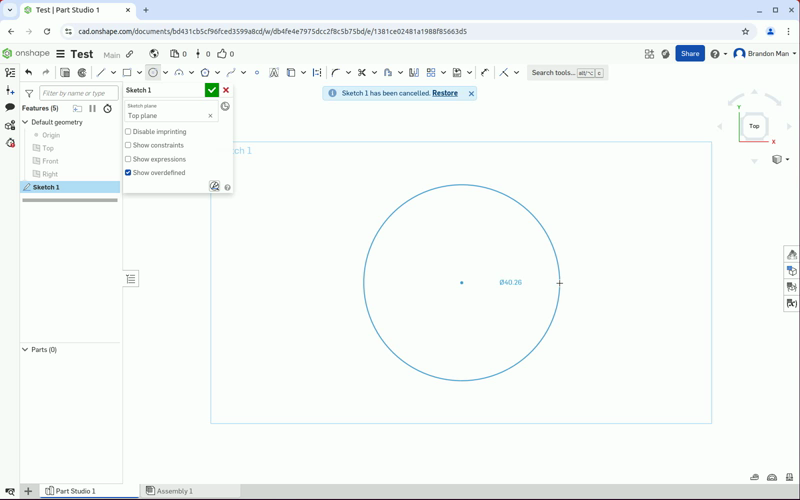
key(esc)
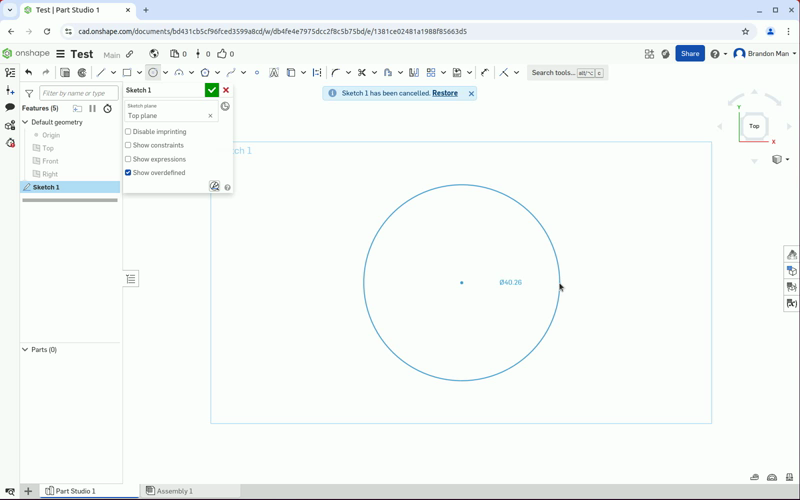
key(c)
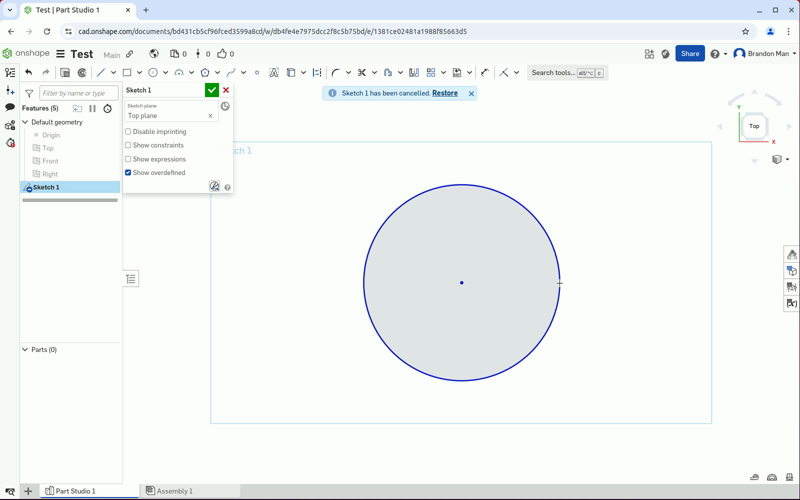
key_down(shift)
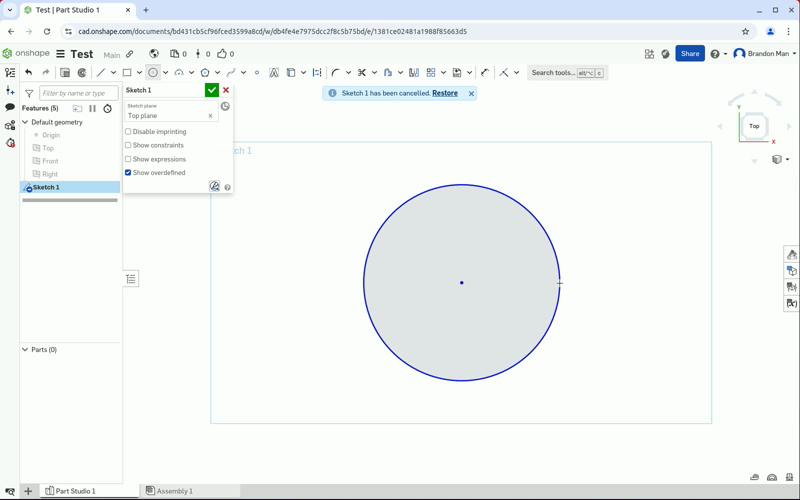
mouse_move(461, 282)
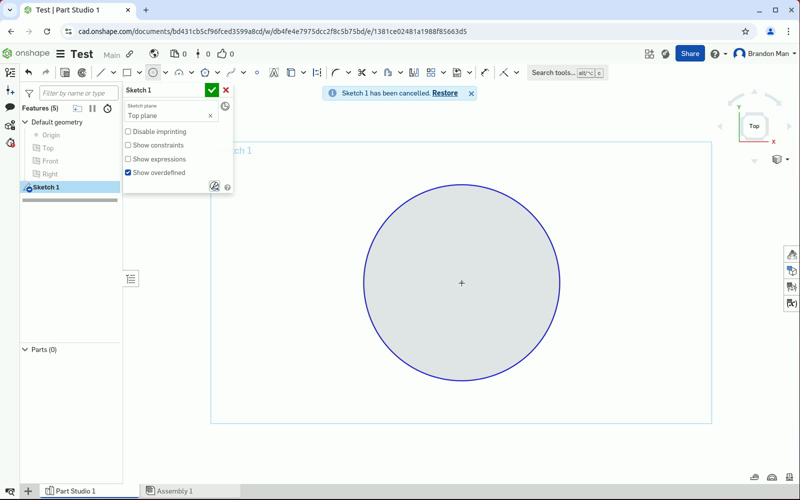
click(461, 282)
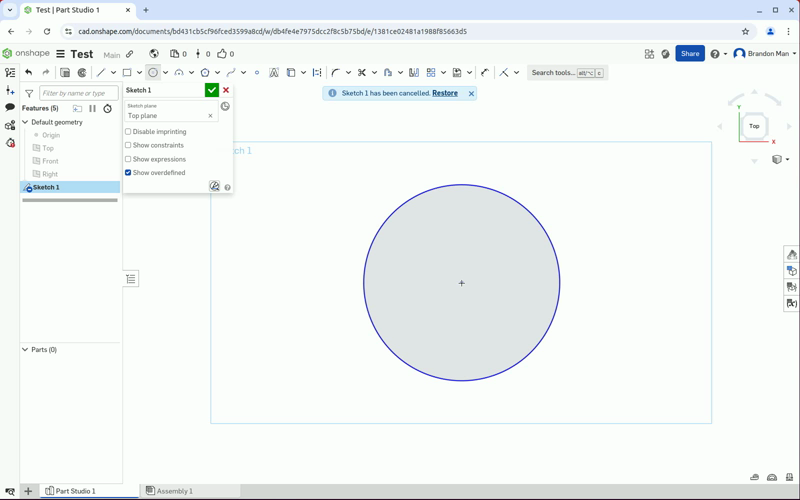
key_up(shift)
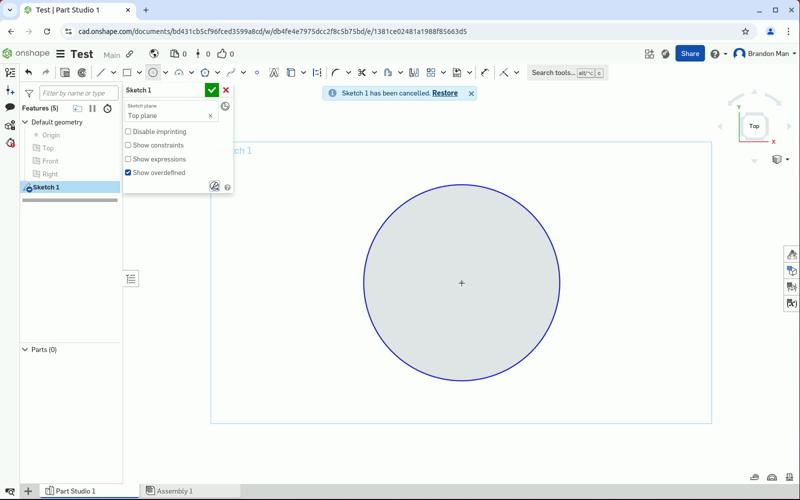
mouse_move(497, 282)
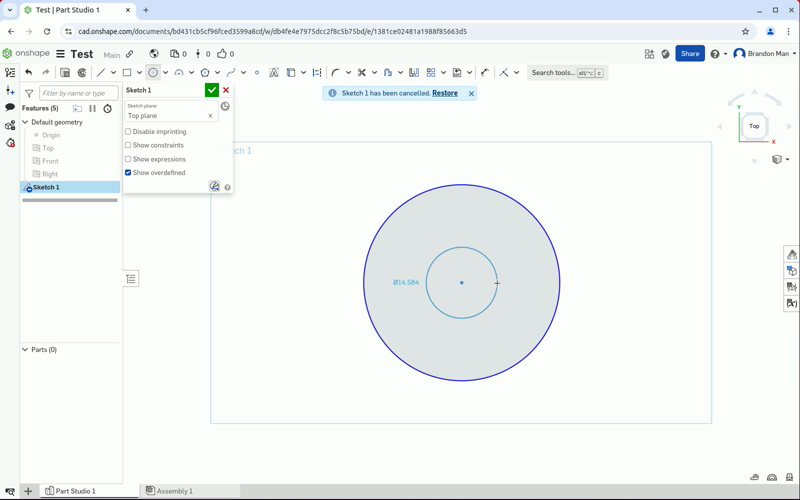
click(497, 282)
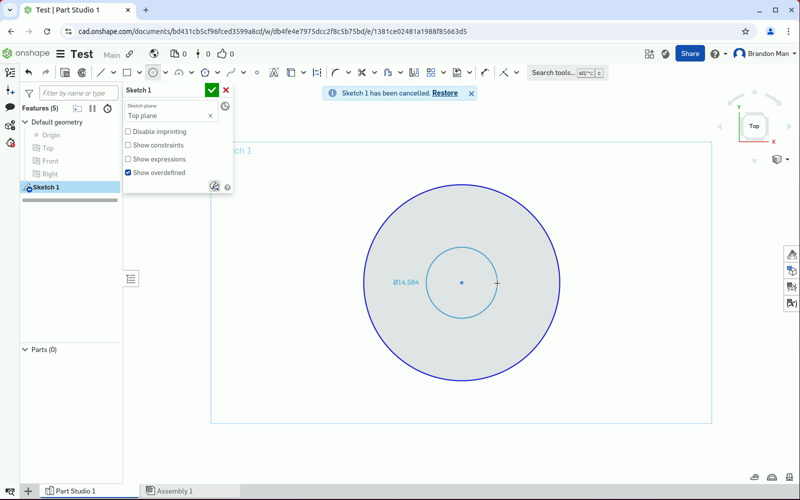
key(esc)
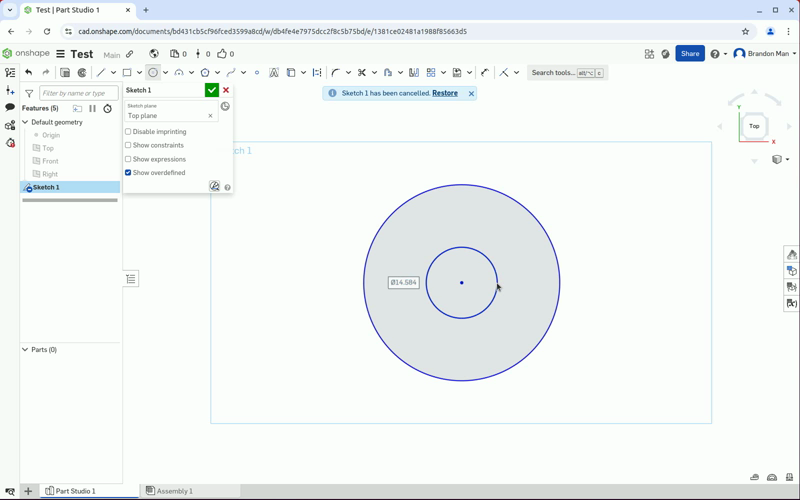
mouse_move(492, 235)
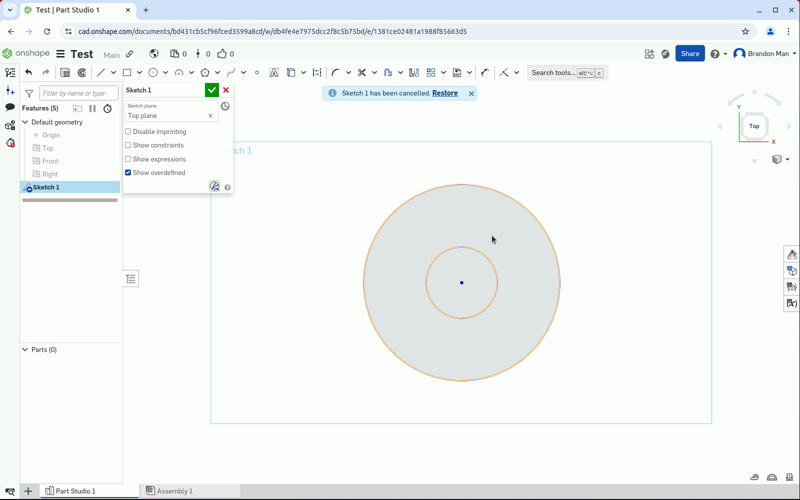
click(492, 235)
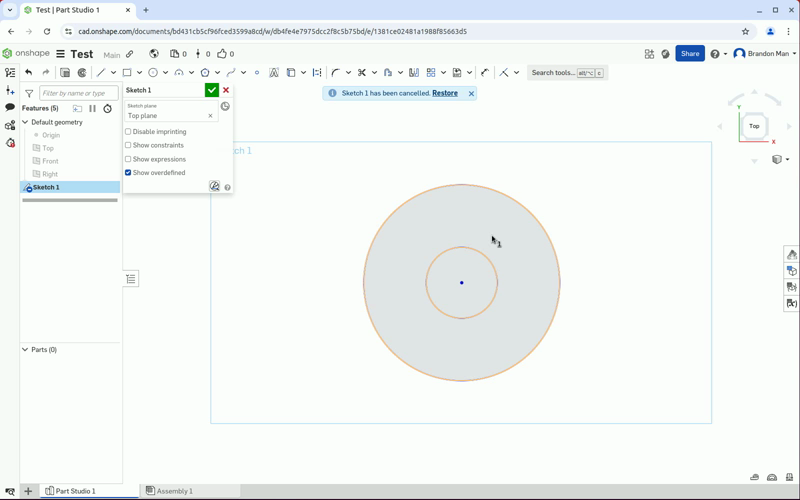
mouse_move(73, 352)
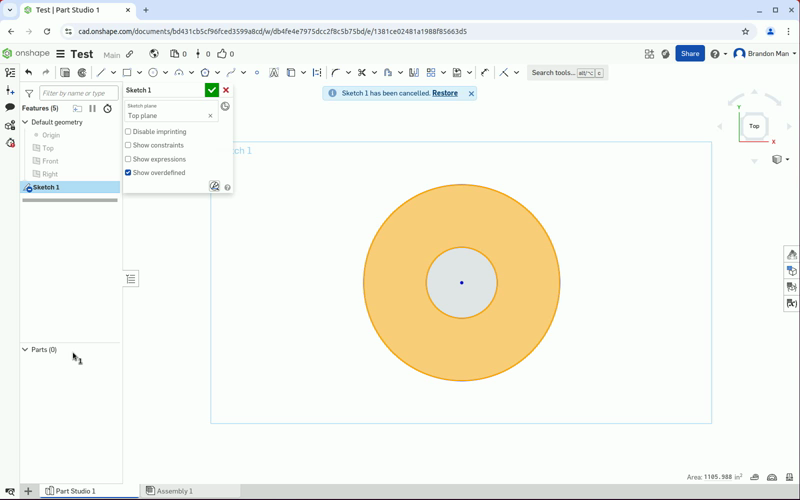
key(shift+y)
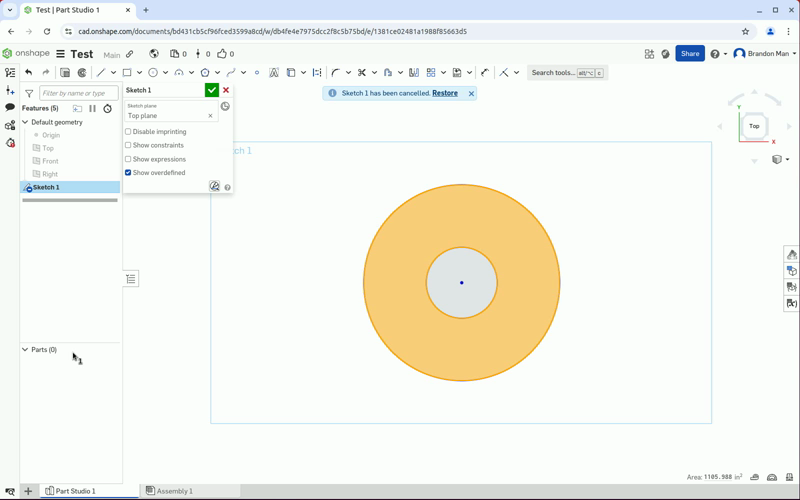
key(shift+e)
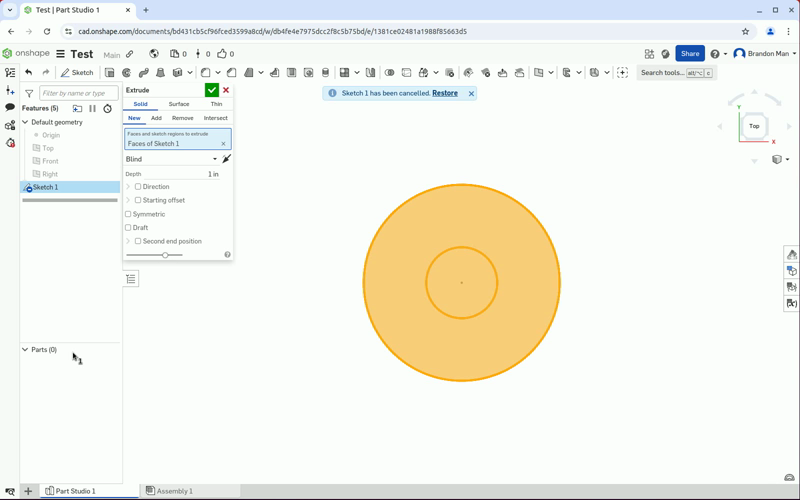
mouse_move(143, 106)
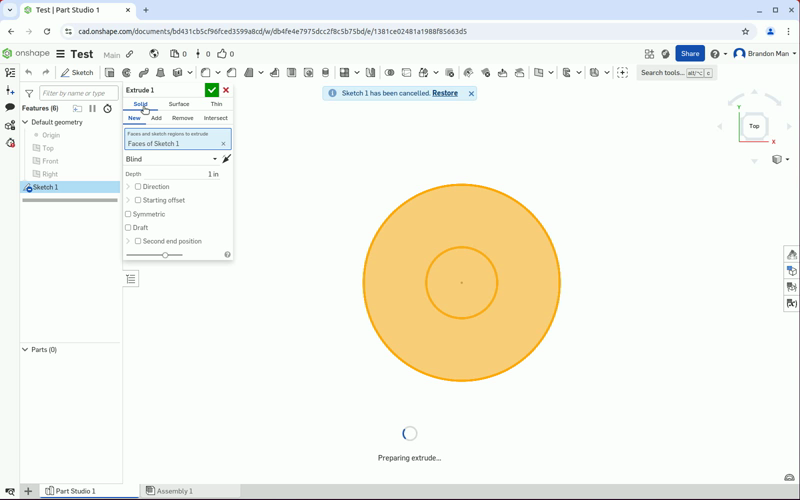
click(143, 106)
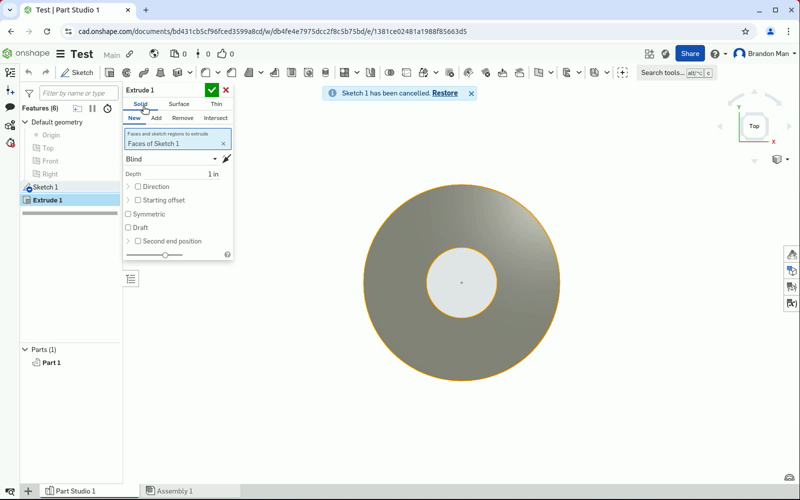
mouse_move(137, 120)
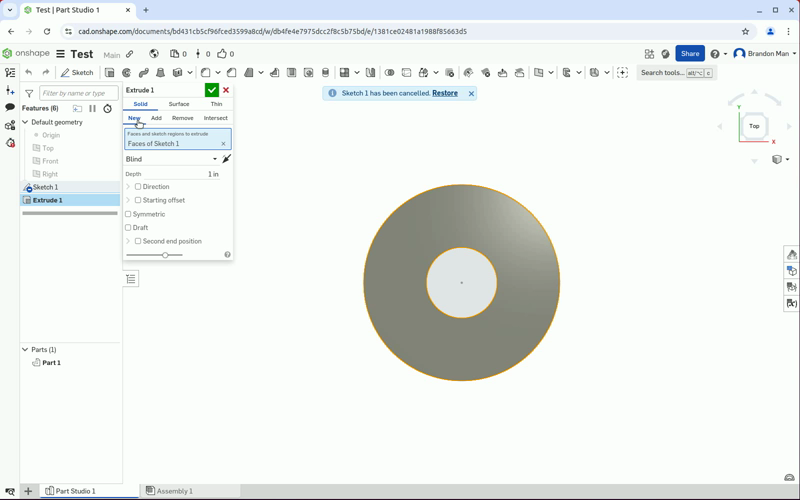
click(137, 120)
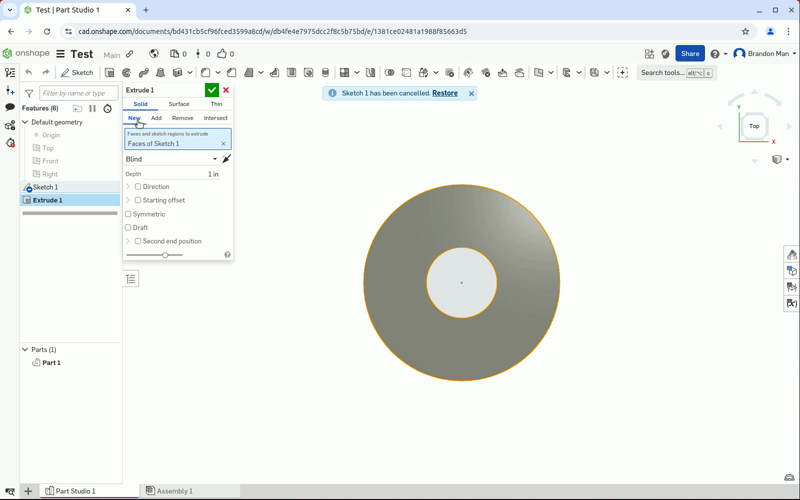
key(tab, 4)
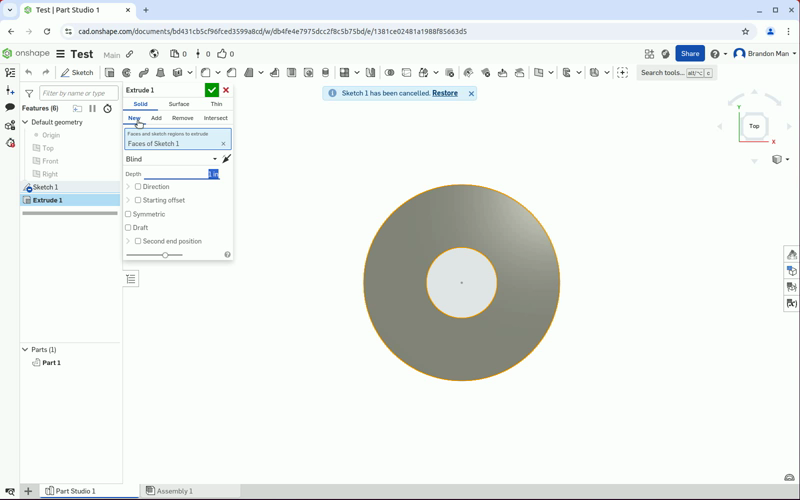
text(12.998)
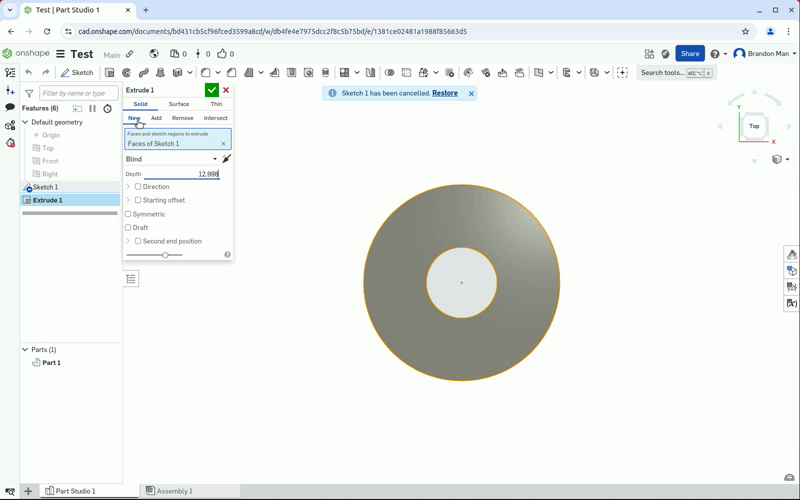
key(enter)
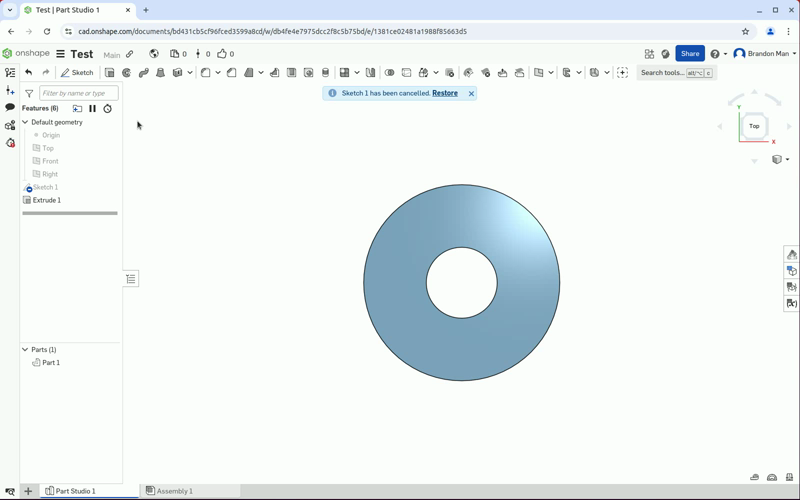
key(shift+h)
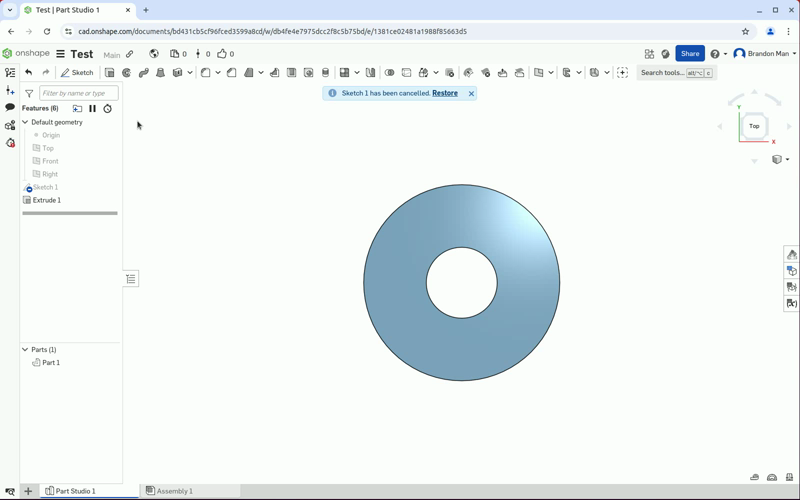
key(shift+h)
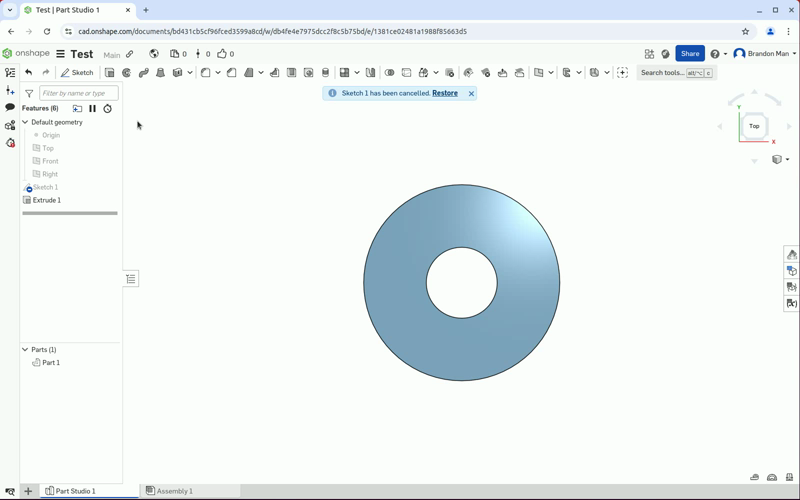
mouse_move(73, 189)
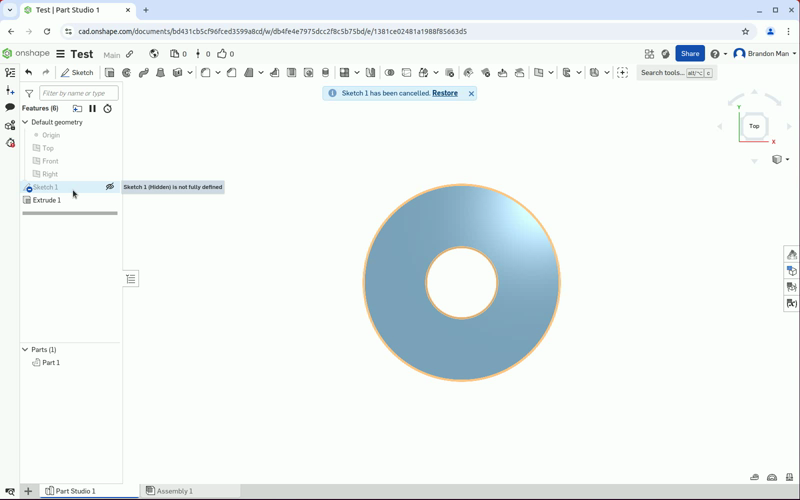
click(73, 189)
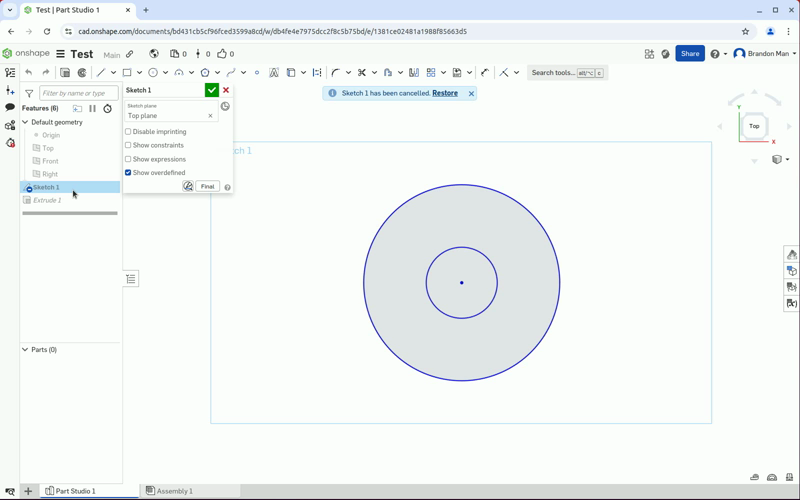
mouse_move(229, 92)
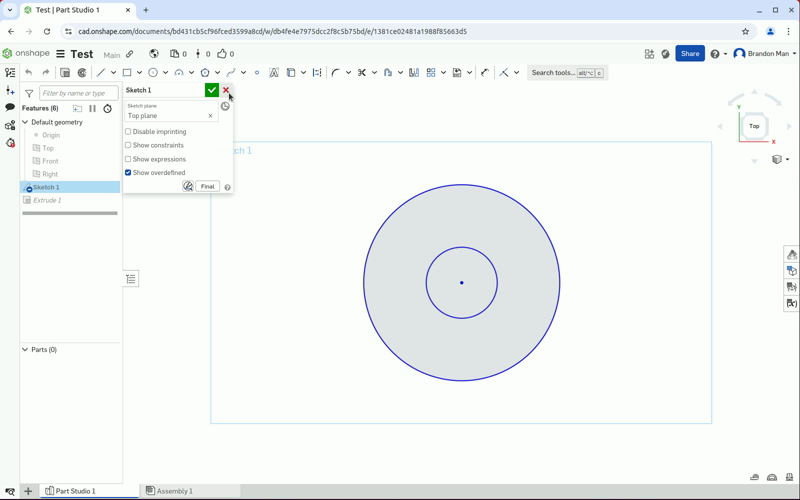
click(229, 92)
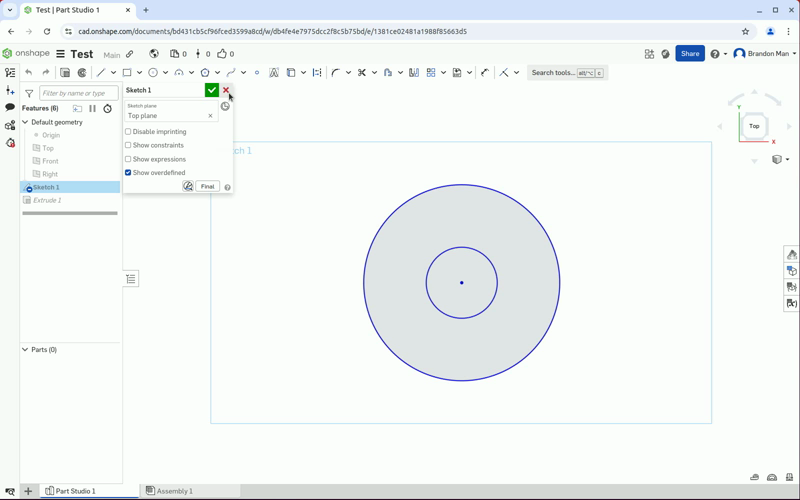
key(shift+s)
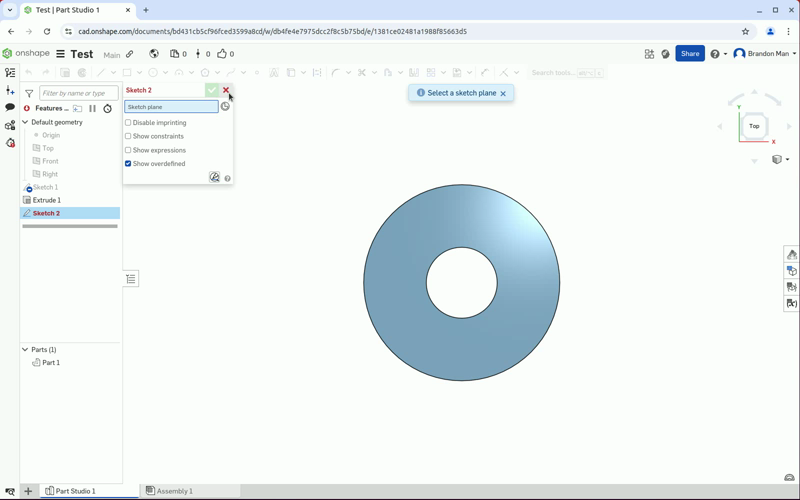
mouse_move(73, 150)
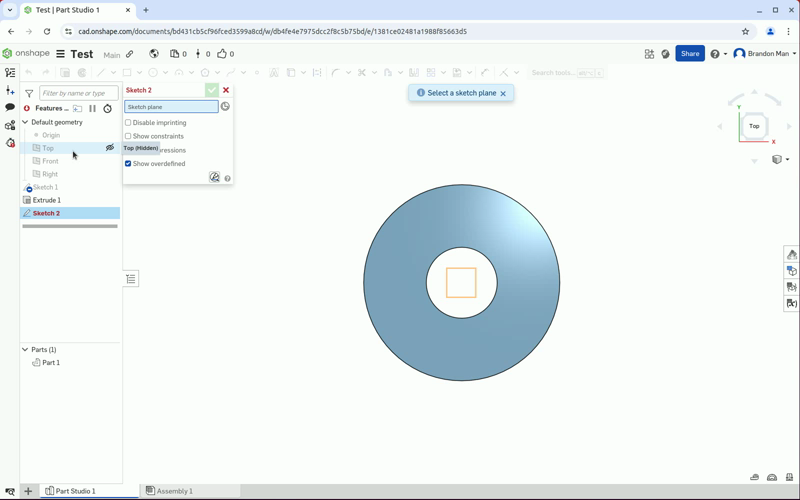
click(73, 150)
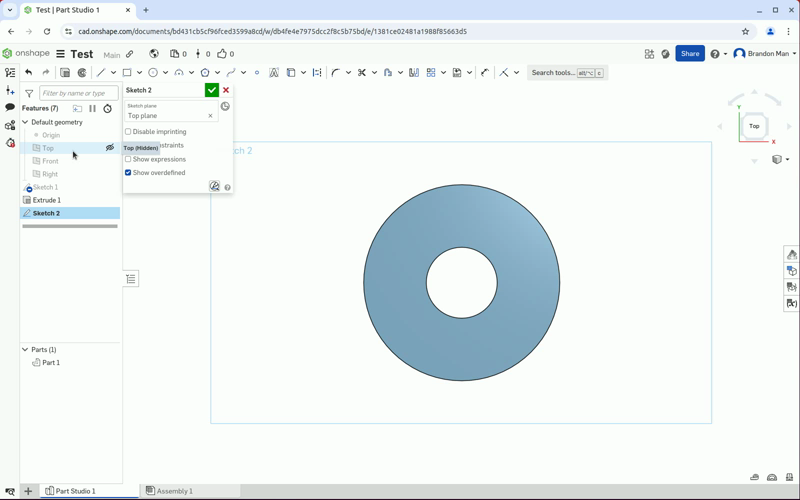
mouse_move(73, 352)
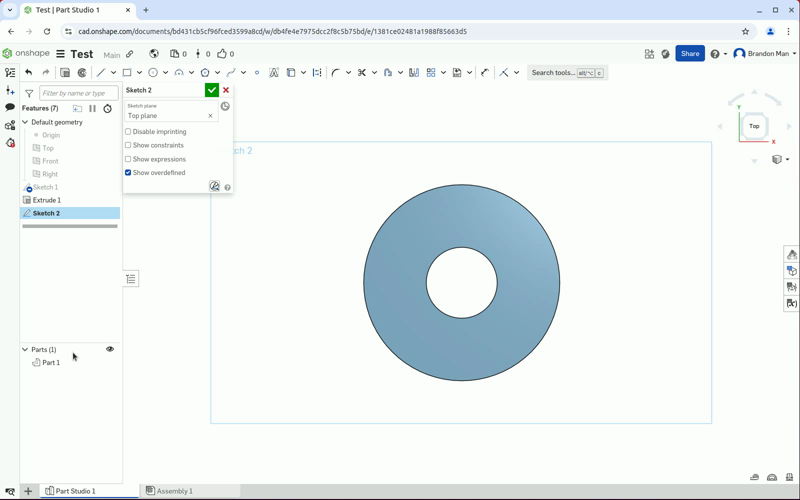
key(y)
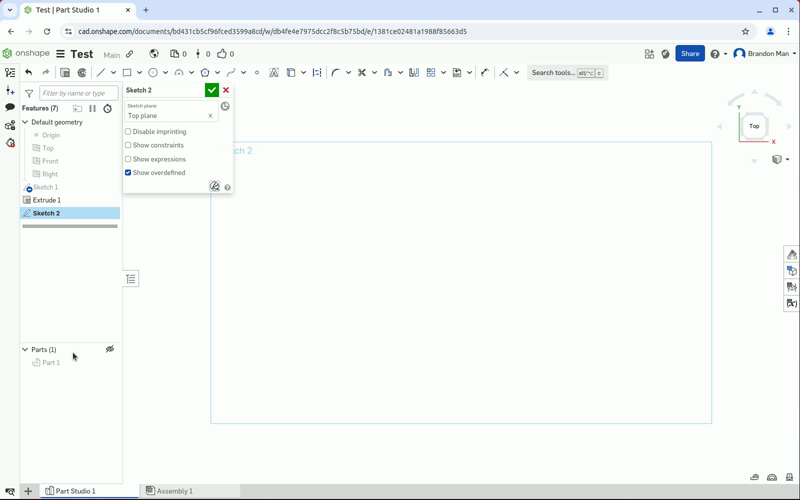
key(c)
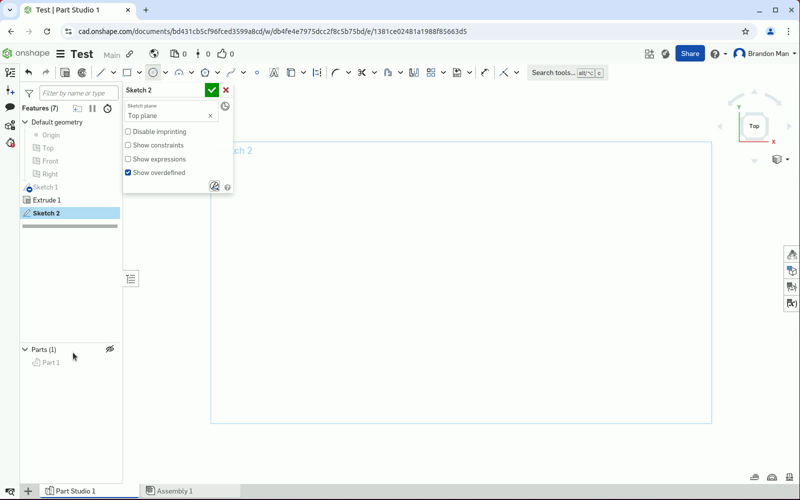
key_down(shift)
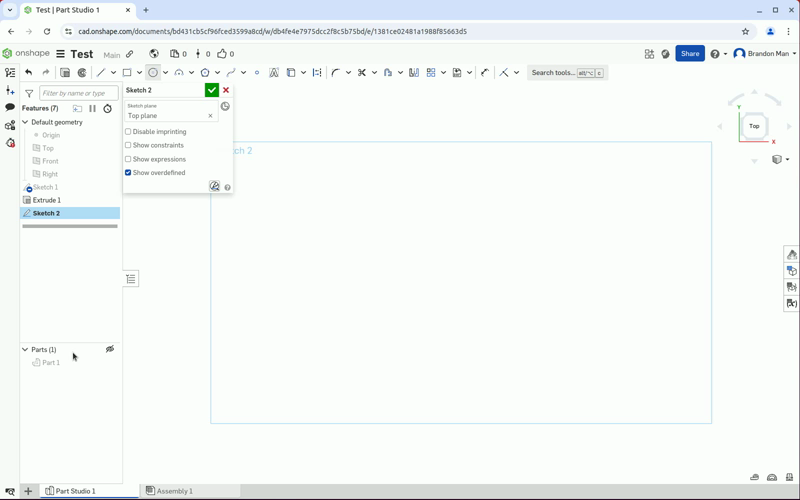
mouse_move(461, 282)
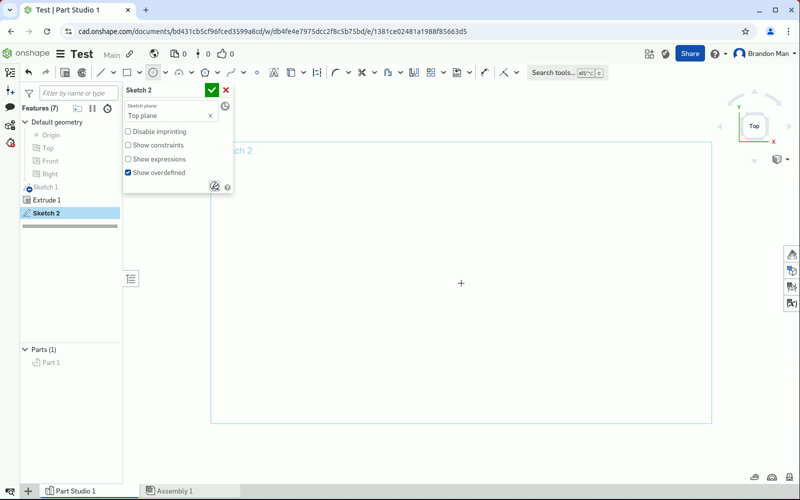
click(461, 282)
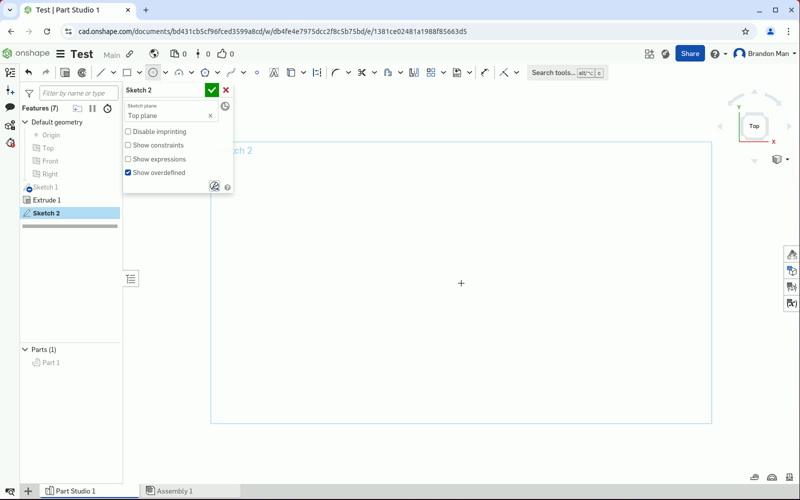
key_up(shift)
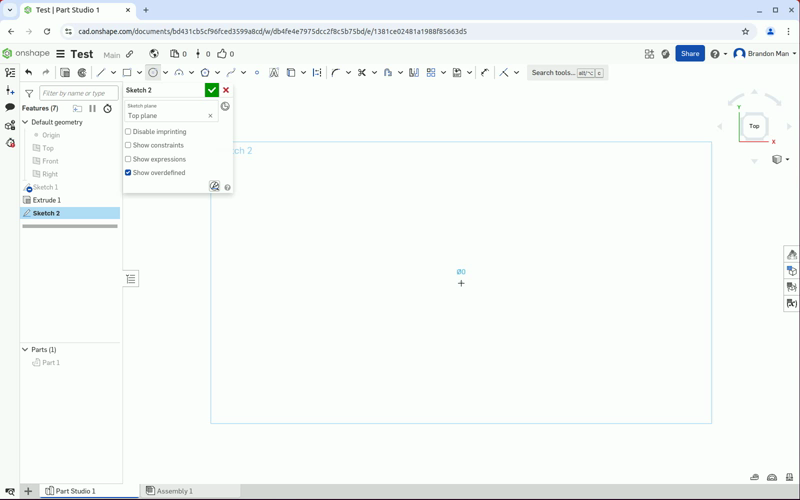
mouse_move(574, 282)
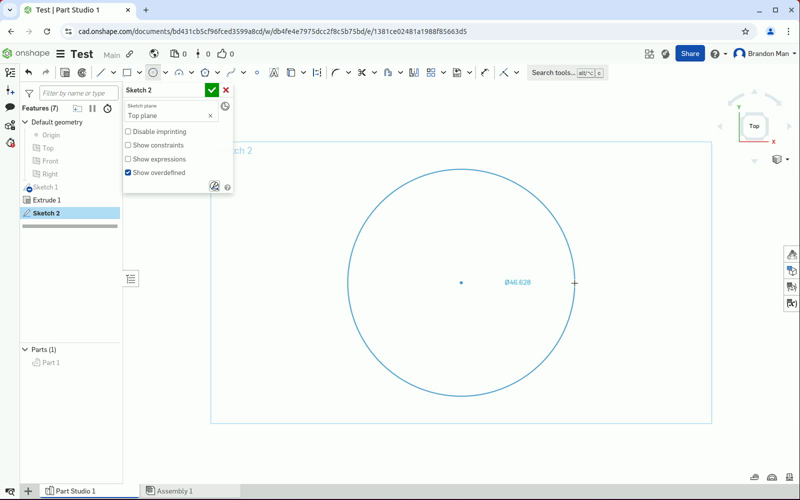
click(574, 282)
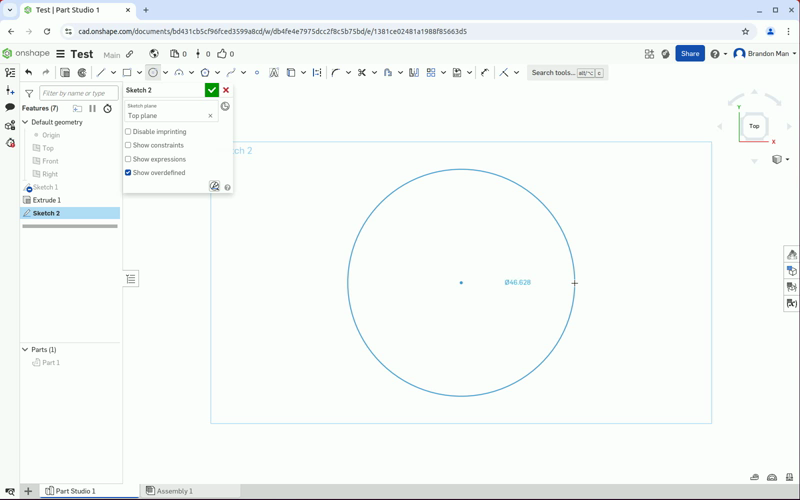
key(esc)
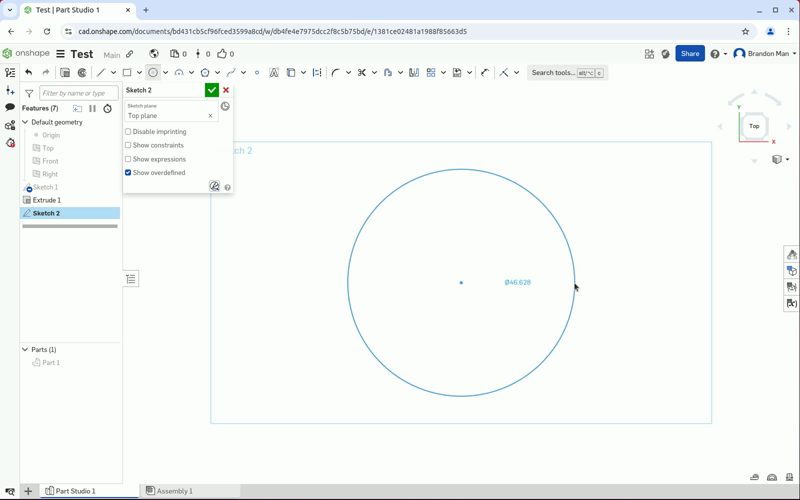
key(c)
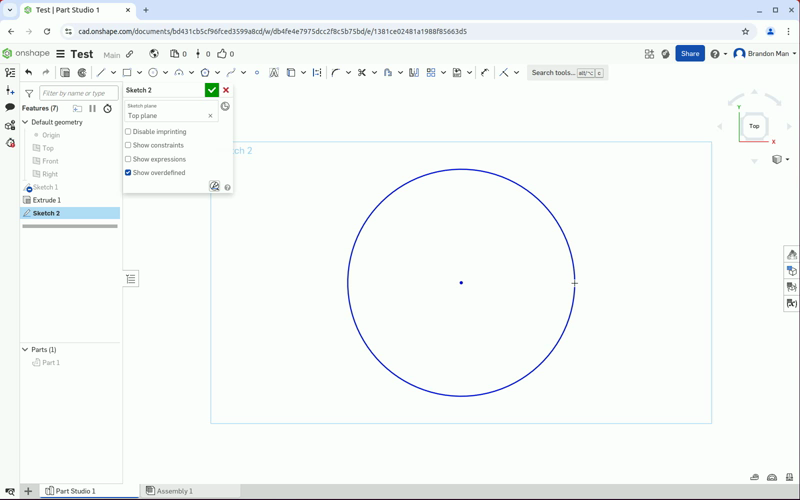
key_down(shift)
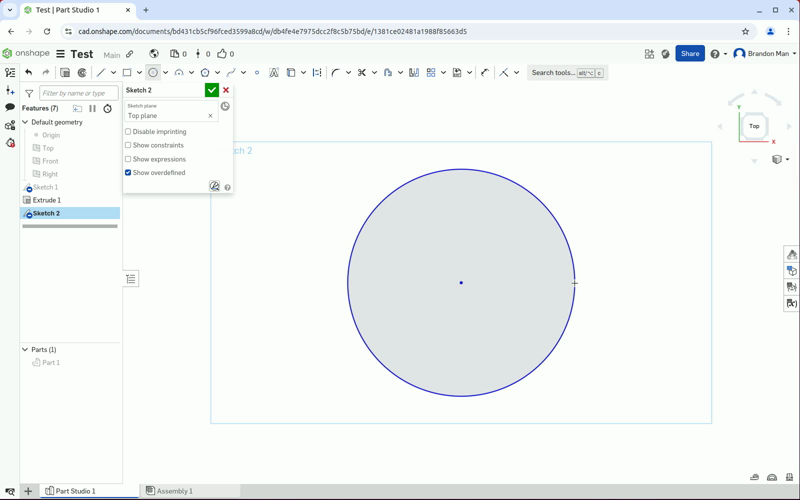
mouse_move(461, 282)
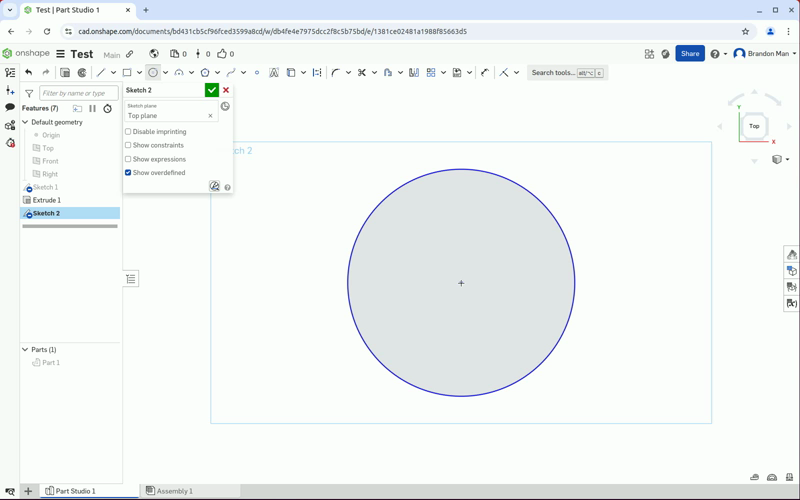
click(461, 282)
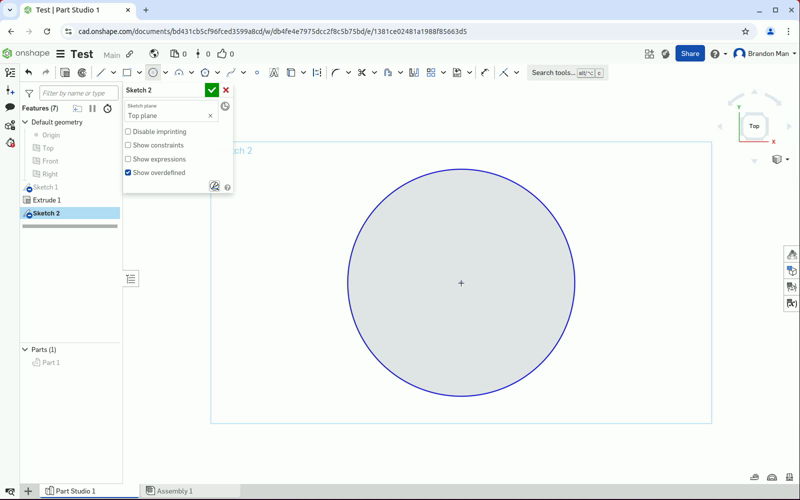
key_up(shift)
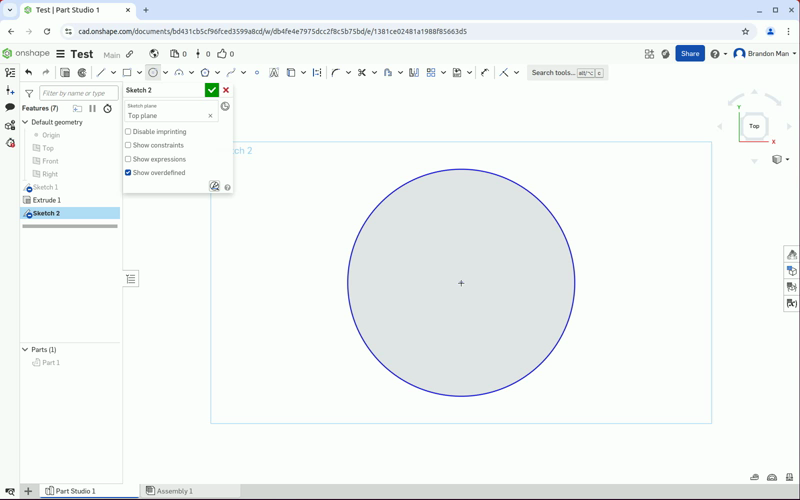
mouse_move(560, 282)
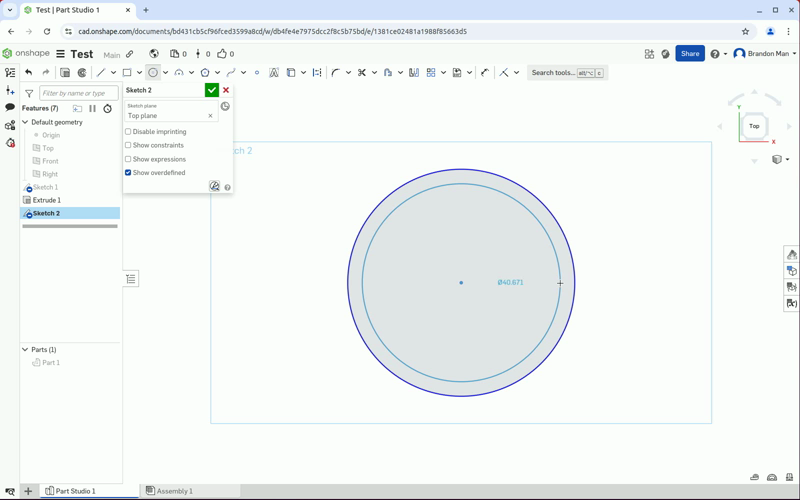
click(560, 282)
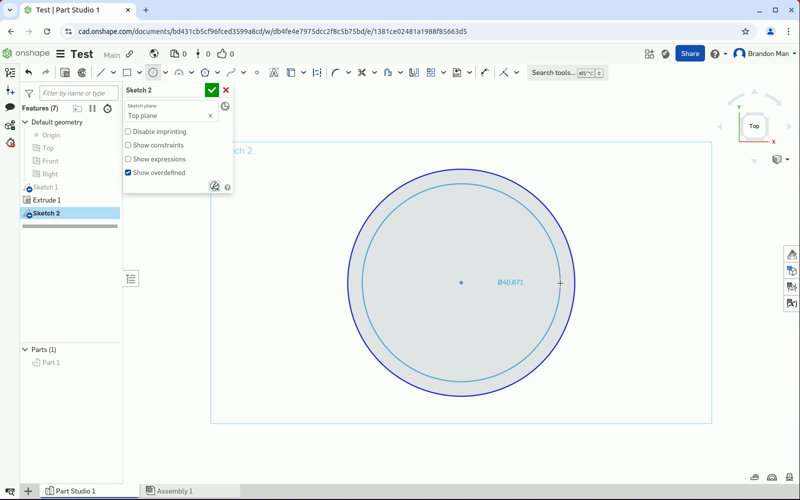
key(esc)
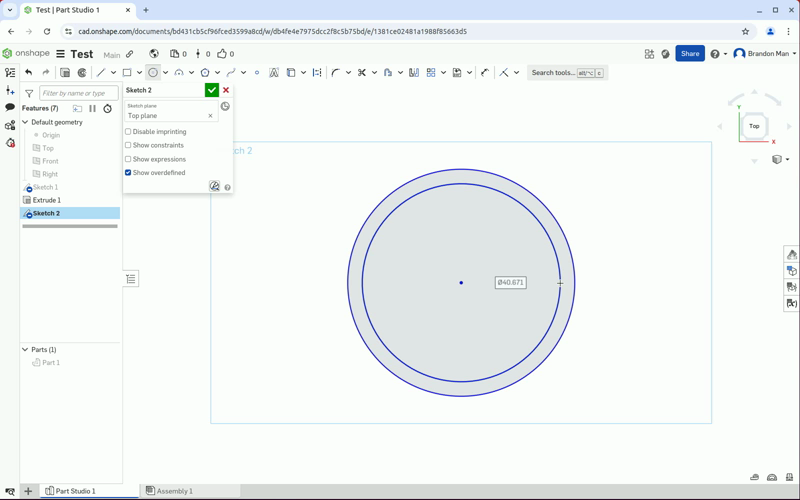
mouse_move(364, 323)
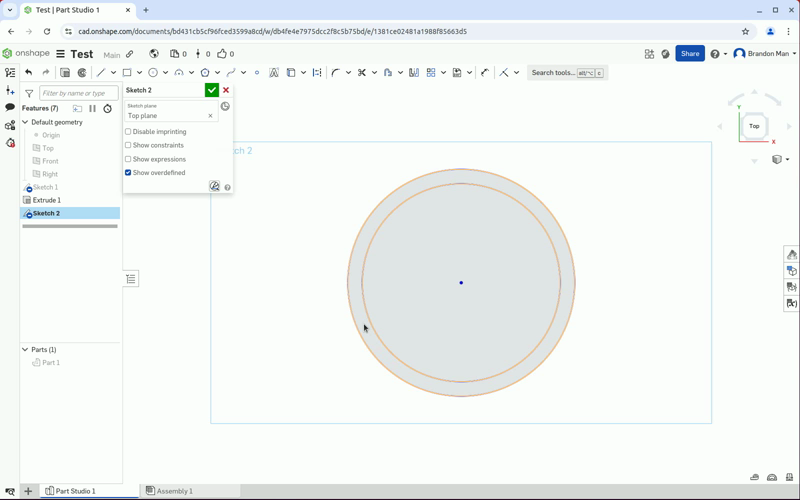
click(364, 323)
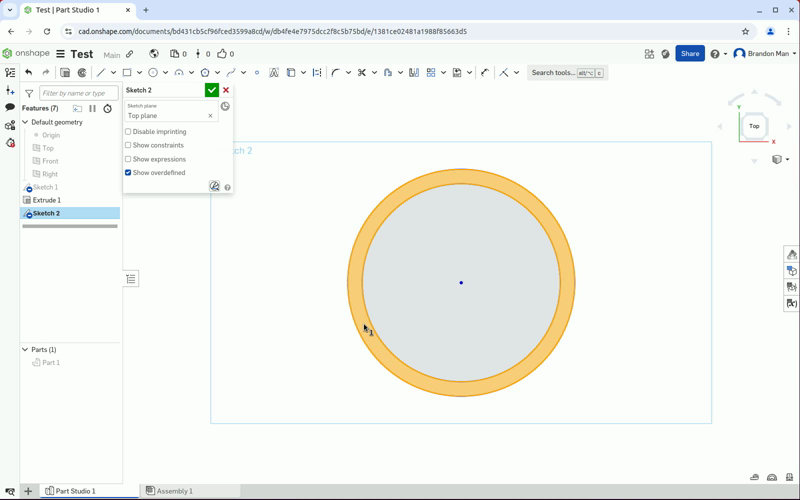
mouse_move(73, 352)
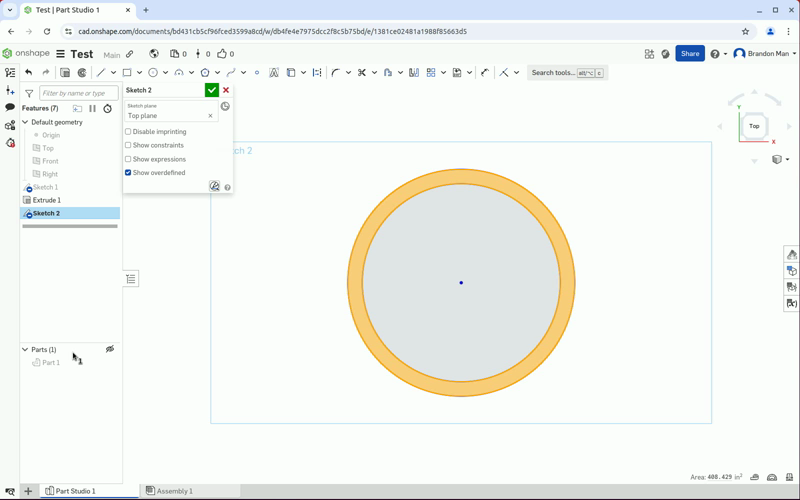
key(shift+y)
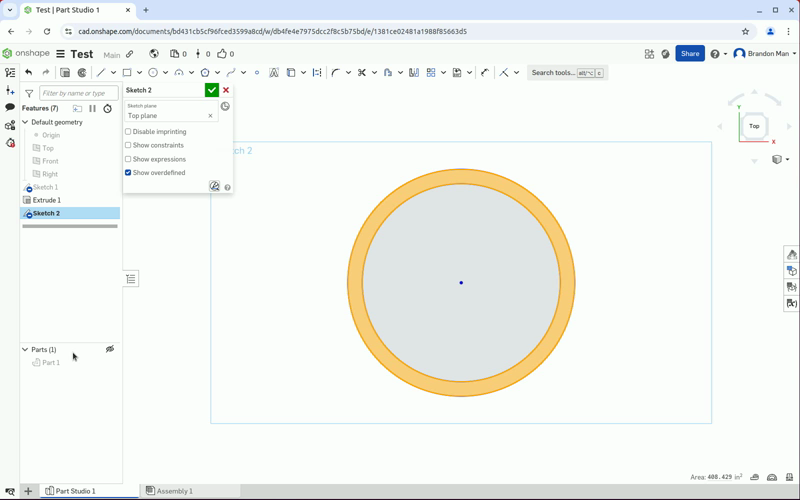
key(shift+e)
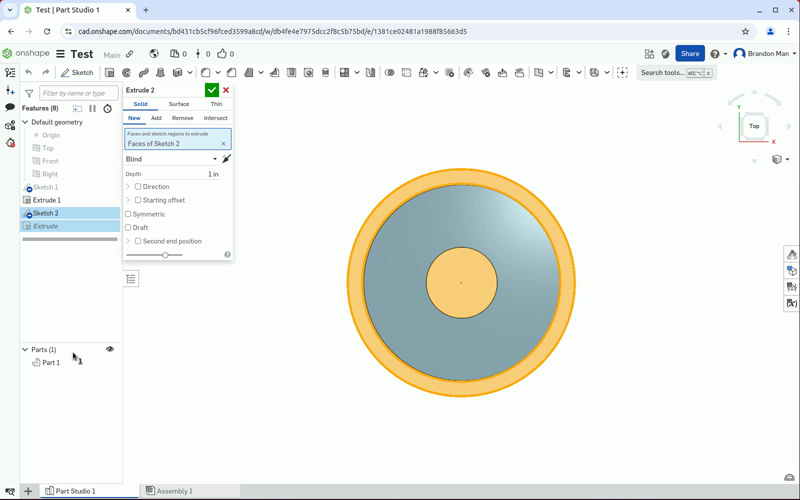
mouse_move(143, 106)
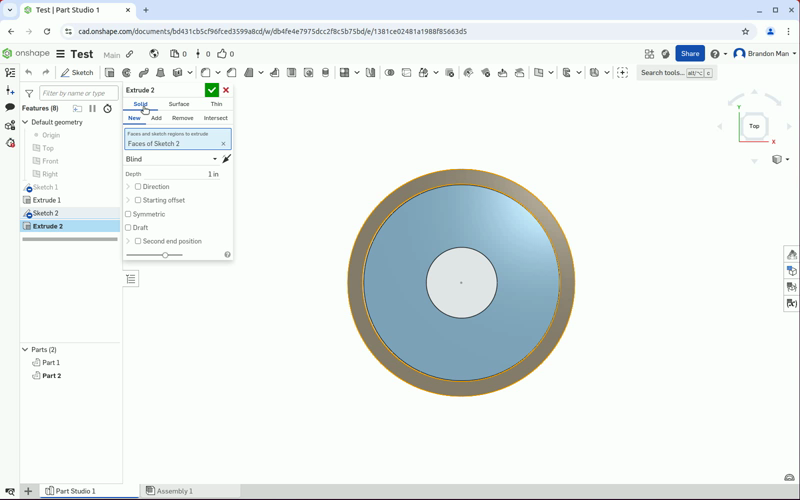
click(143, 106)
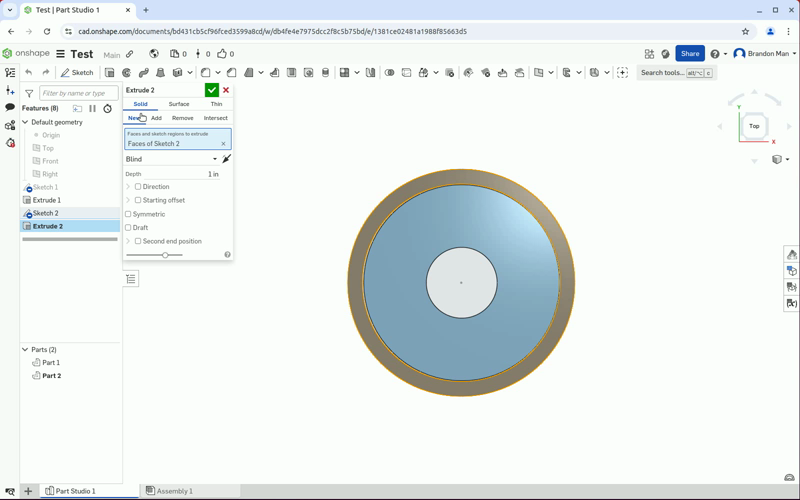
mouse_move(137, 120)
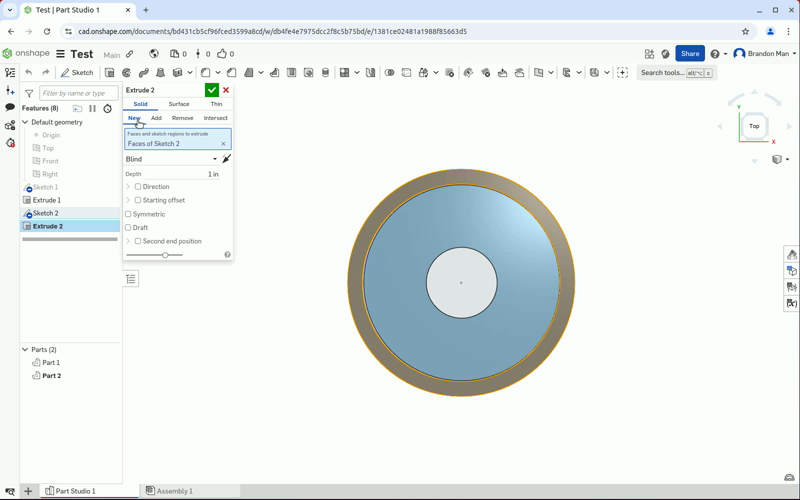
click(137, 120)
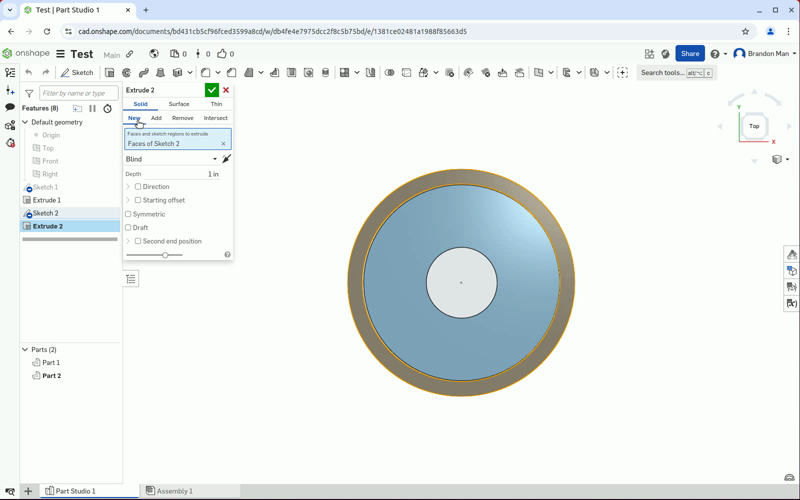
key(tab, 4)
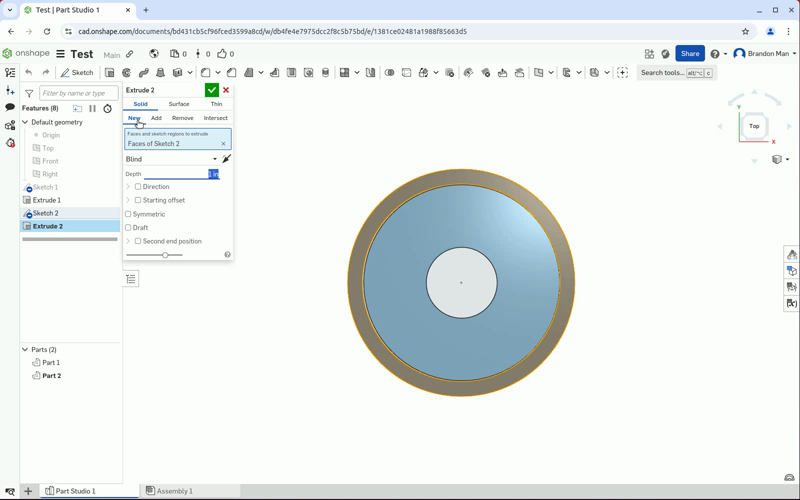
text(2.889)
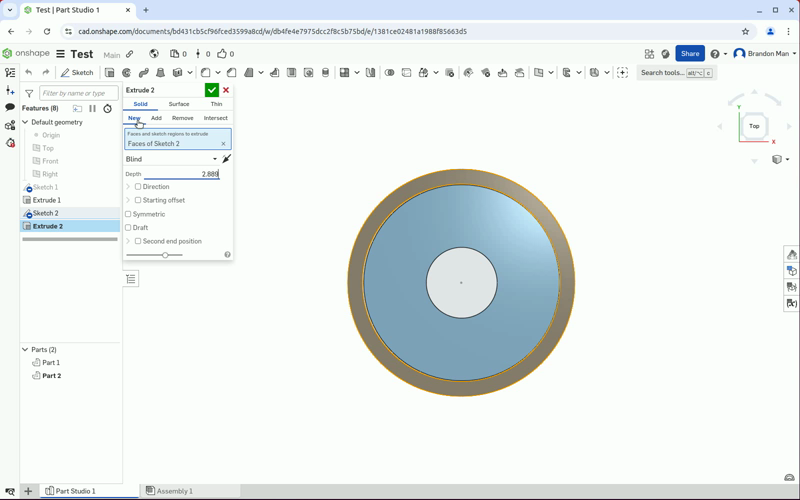
key(enter)
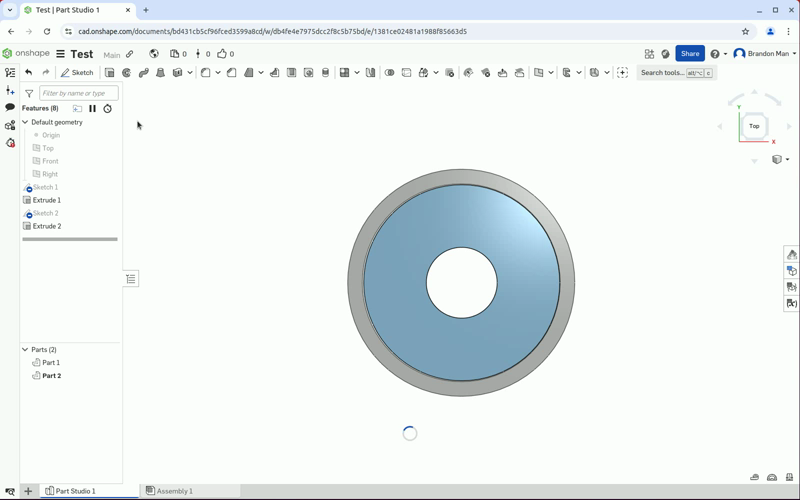
key(shift+h)
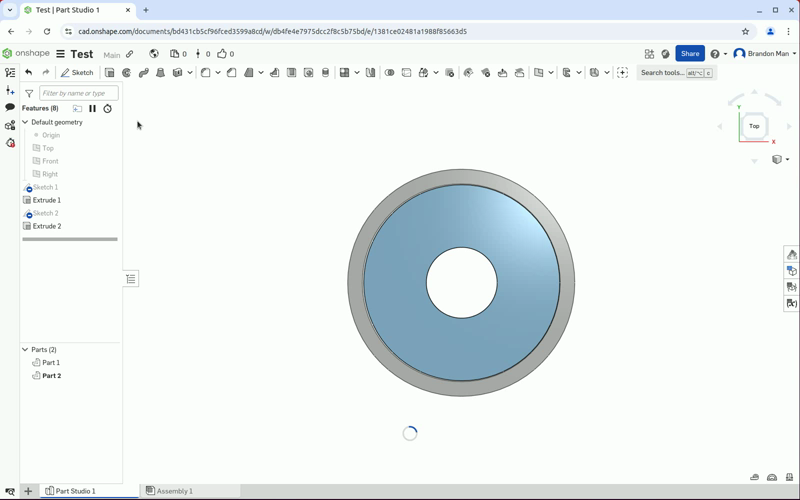
key(shift+h)
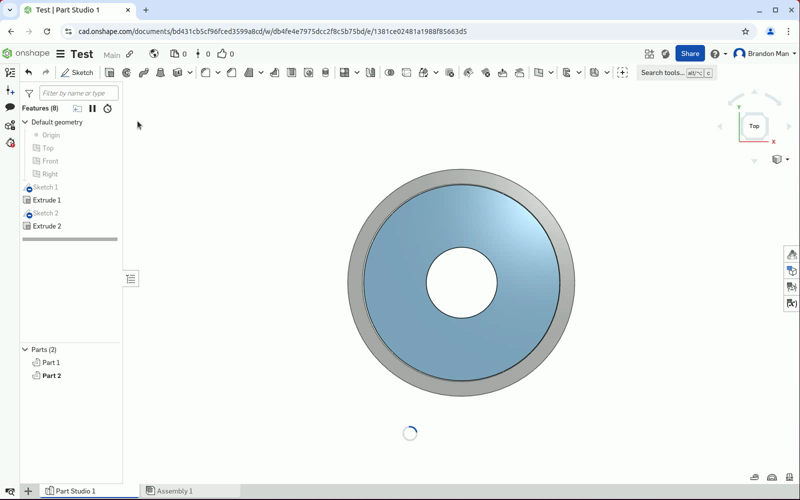
key(shift+7)
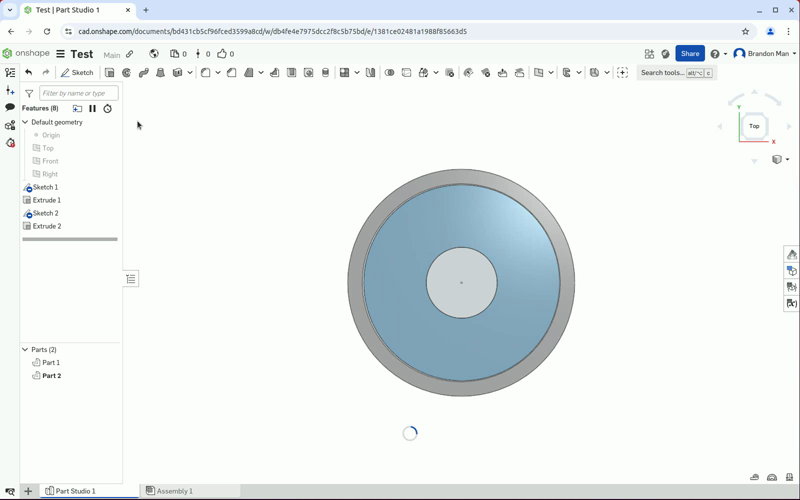
key(up, 3)
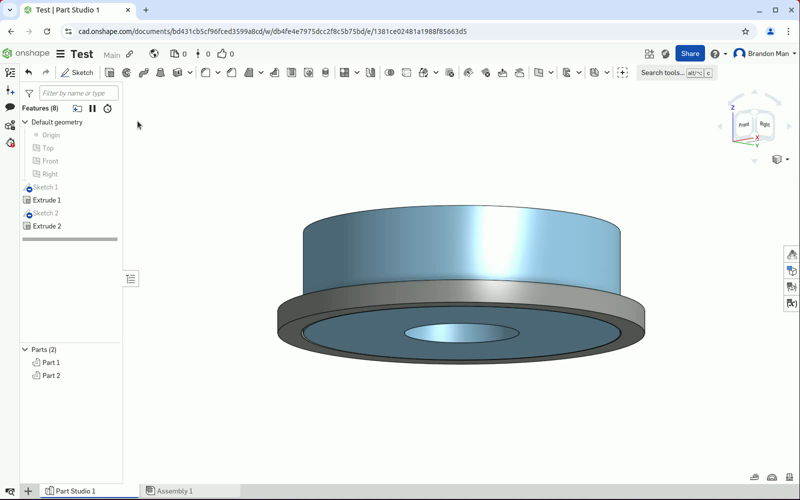
key(left, 3)
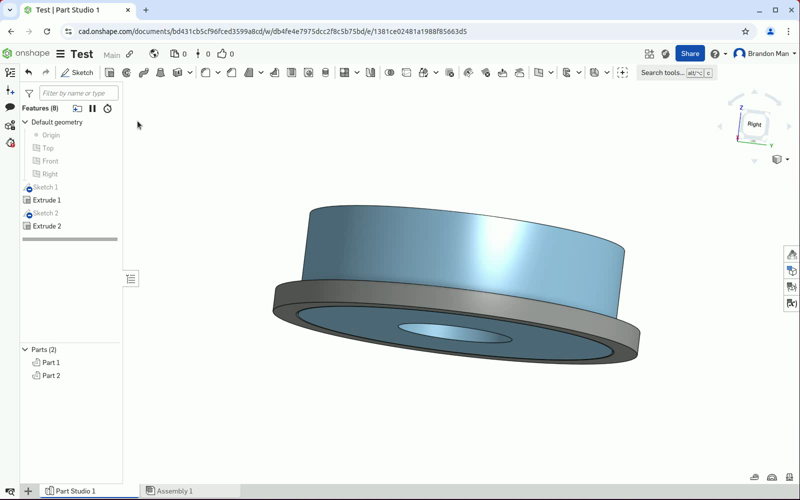
key(right, 3)
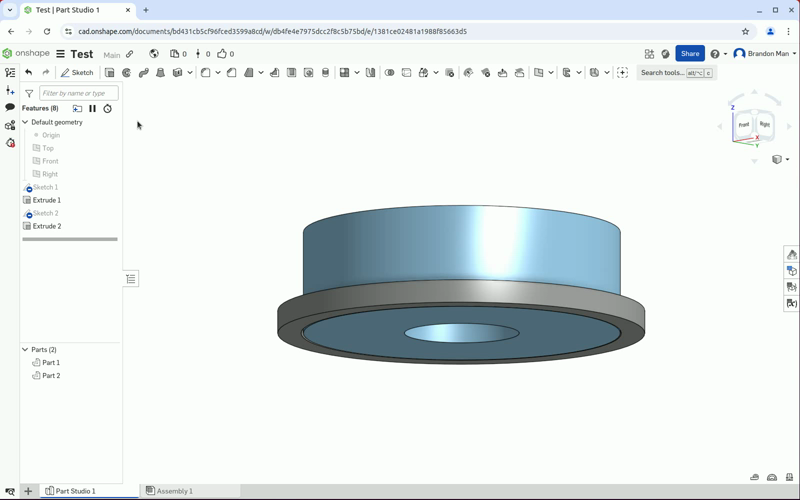
key(down, 3)
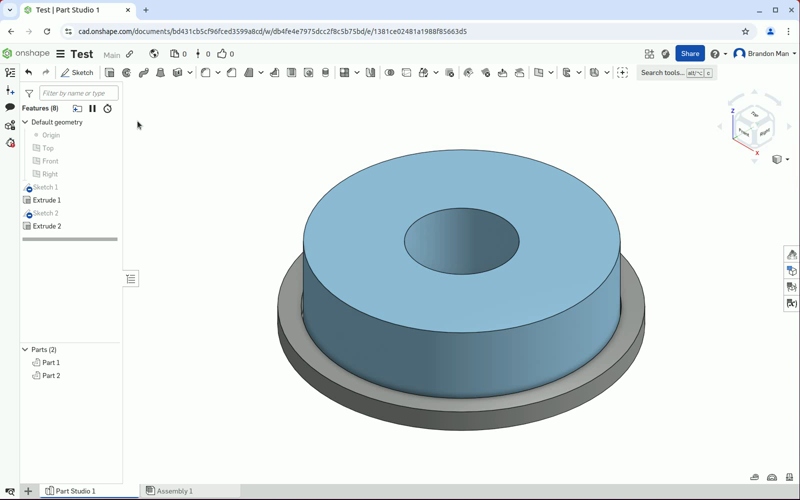
mouse_move(73, 189)
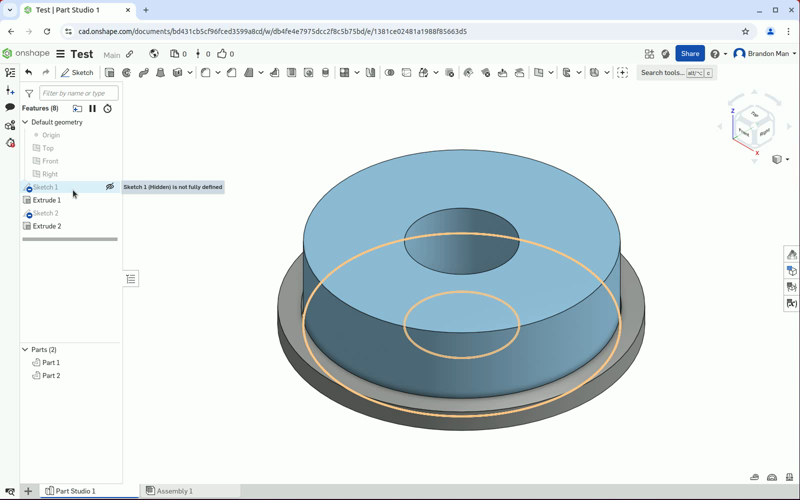
click(73, 189)